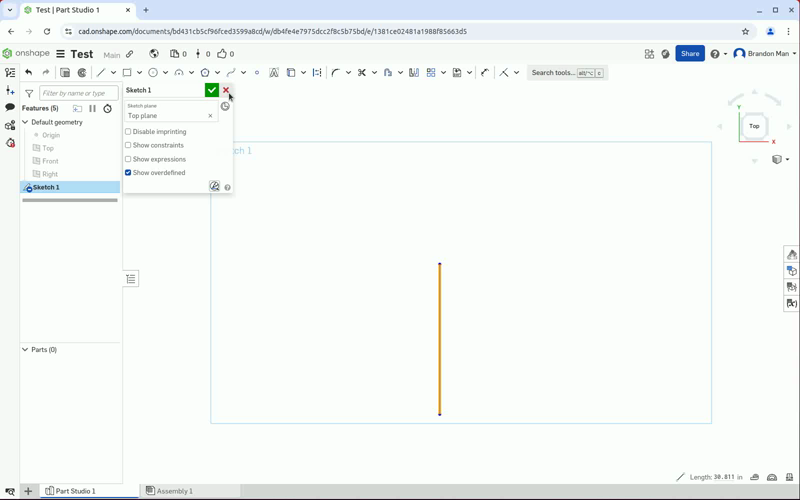
key(shift+h)
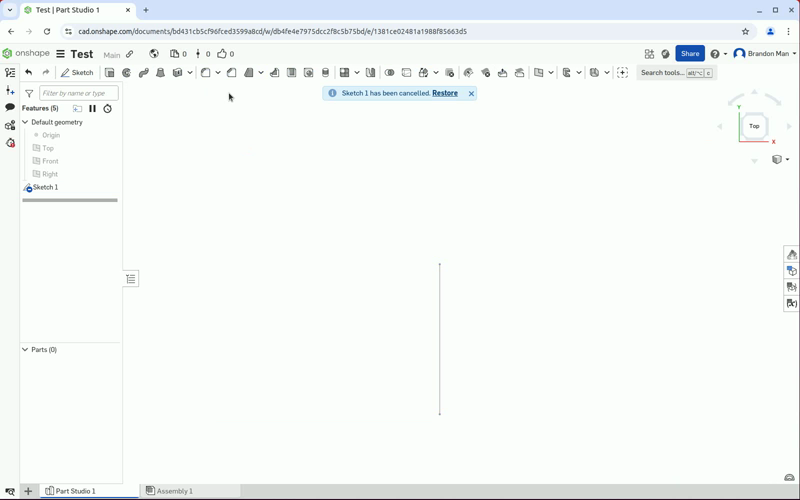
key(shift+s)
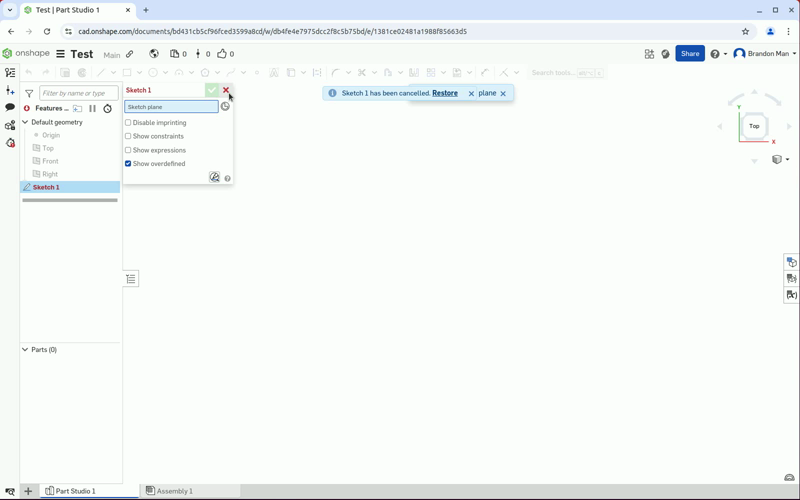
mouse_move(73, 150)
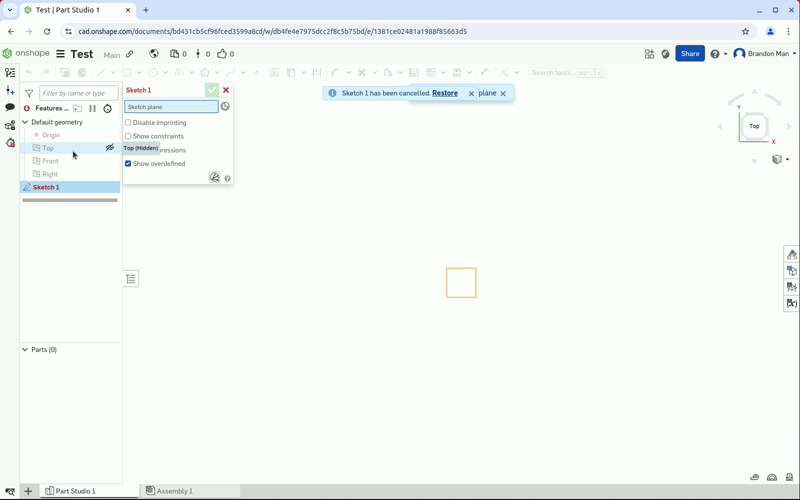
click(73, 150)
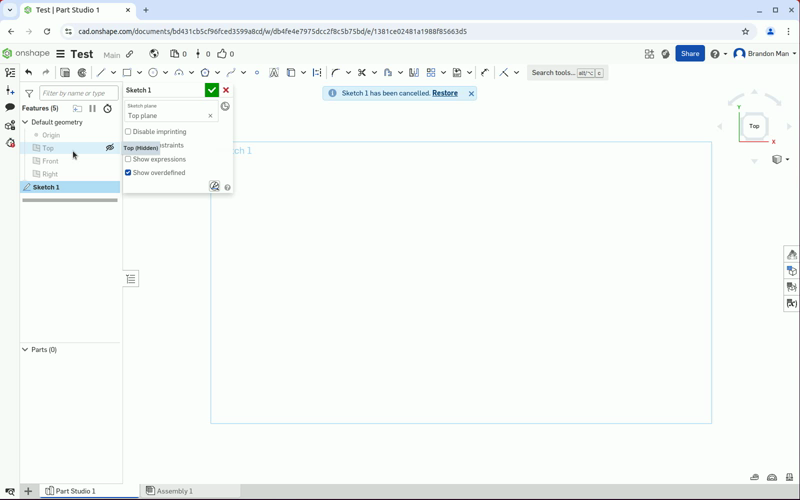
mouse_move(73, 352)
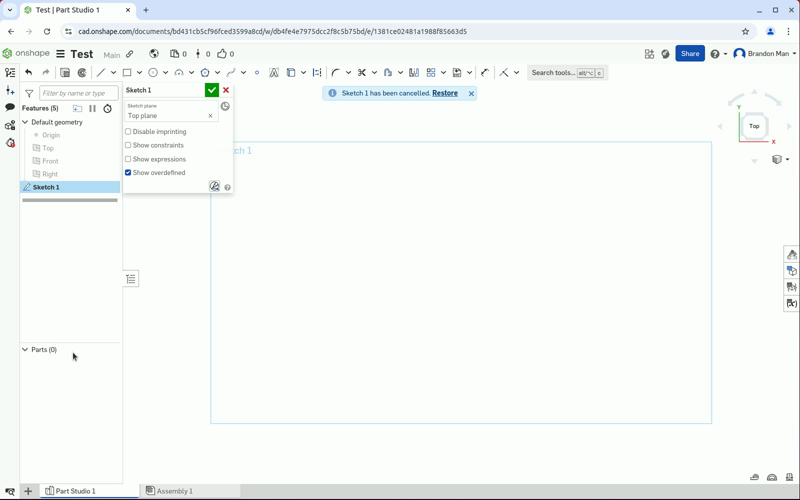
key(y)
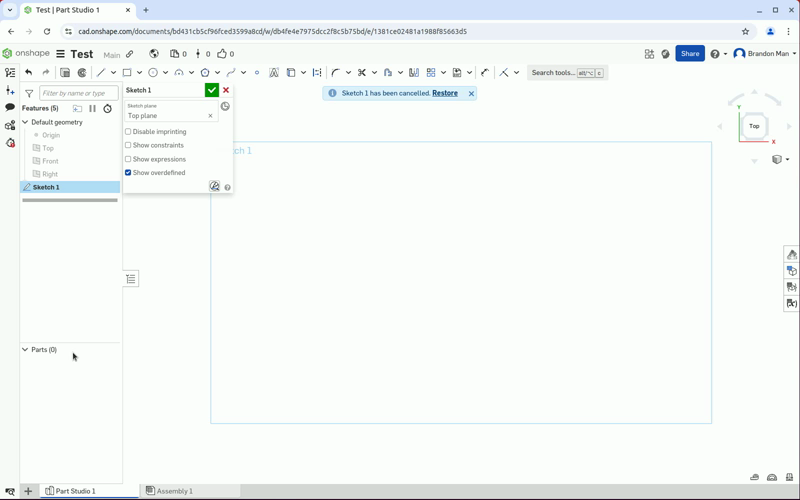
key(c)
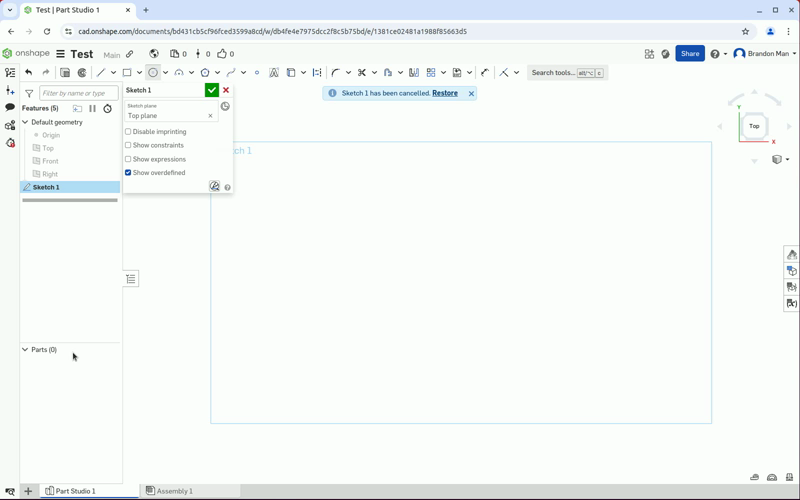
key_down(shift)
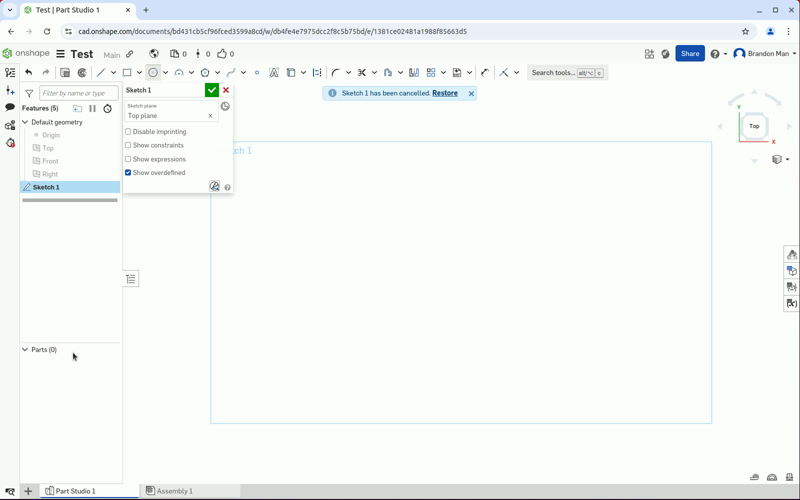
mouse_move(461, 282)
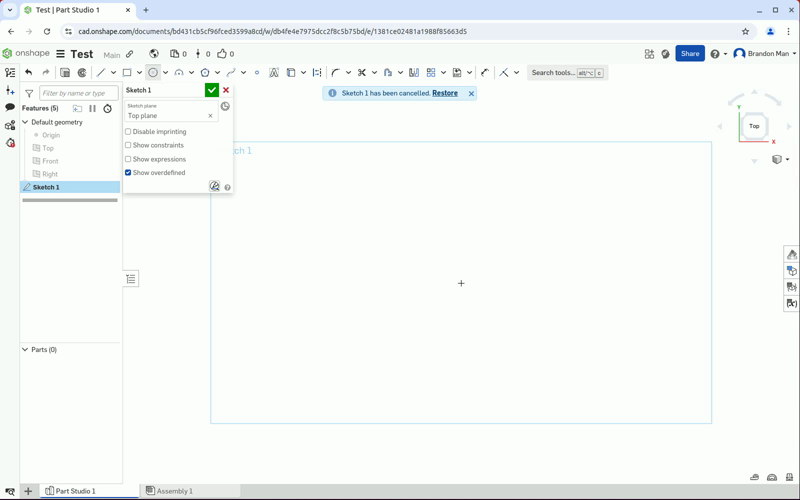
click(461, 282)
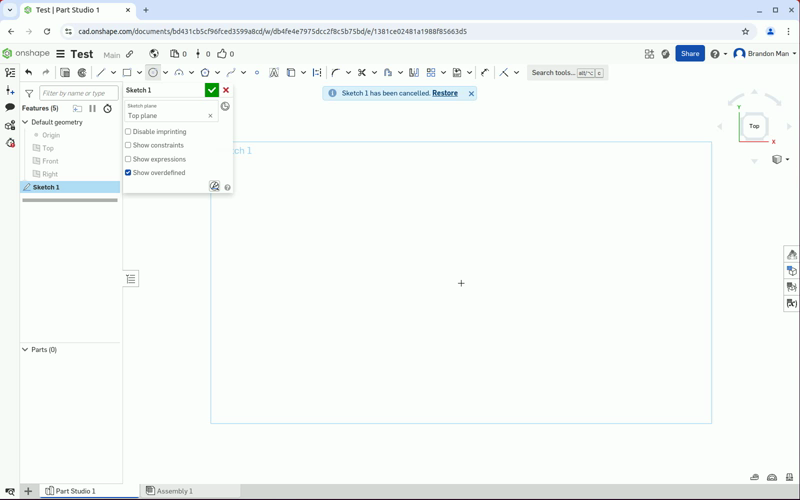
key_up(shift)
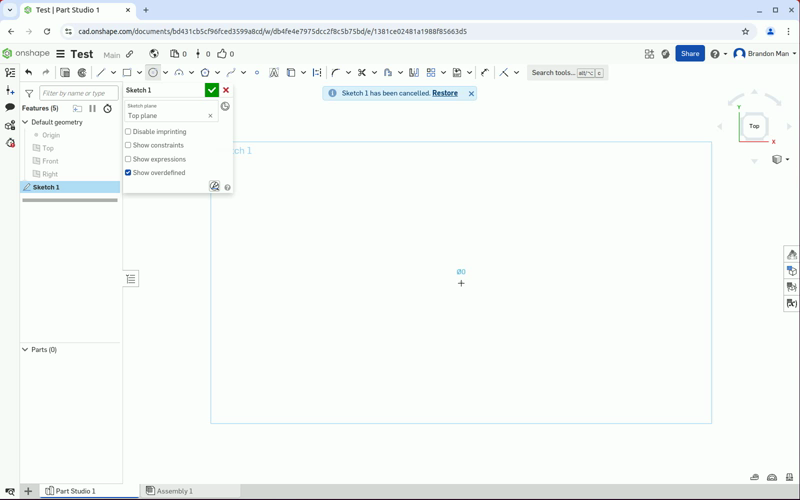
mouse_move(572, 282)
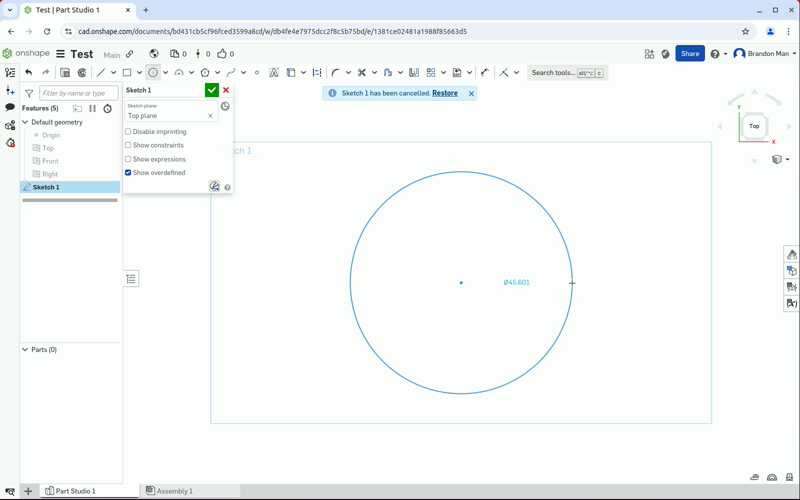
click(572, 282)
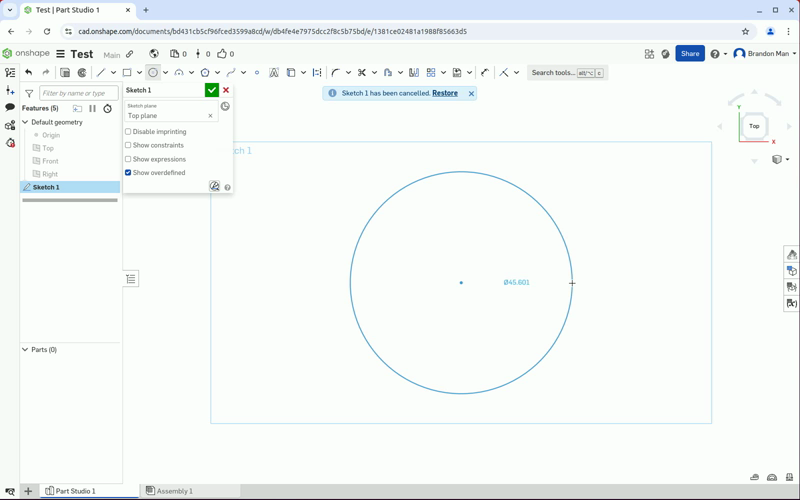
key(esc)
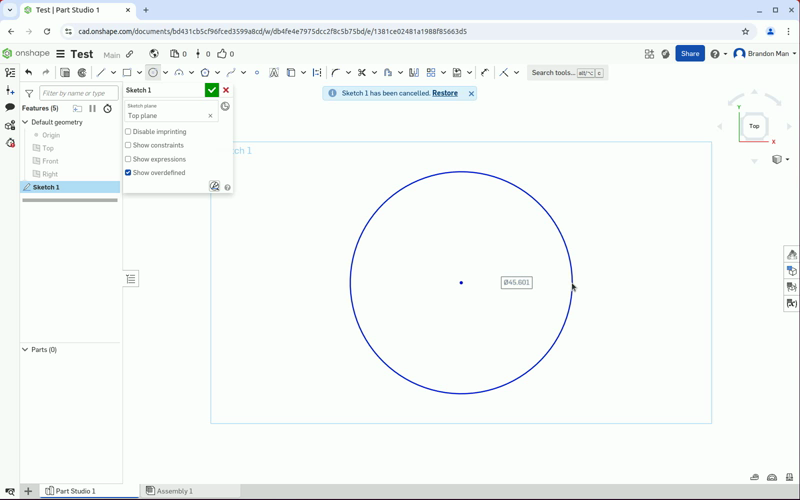
key(c)
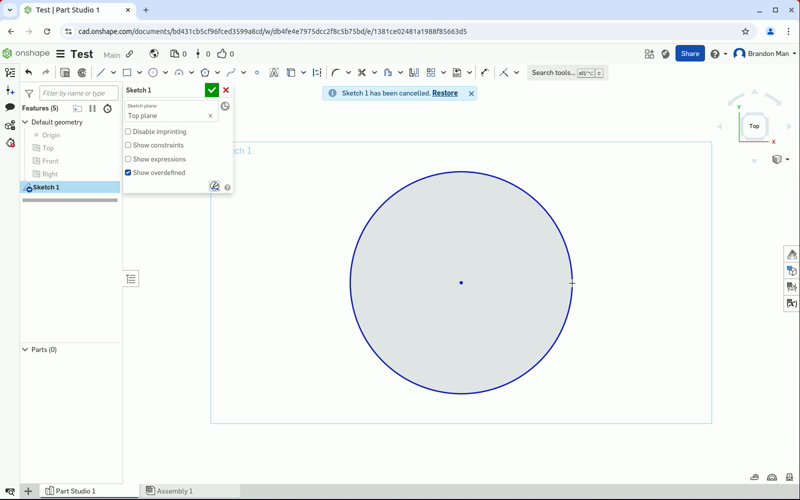
key_down(shift)
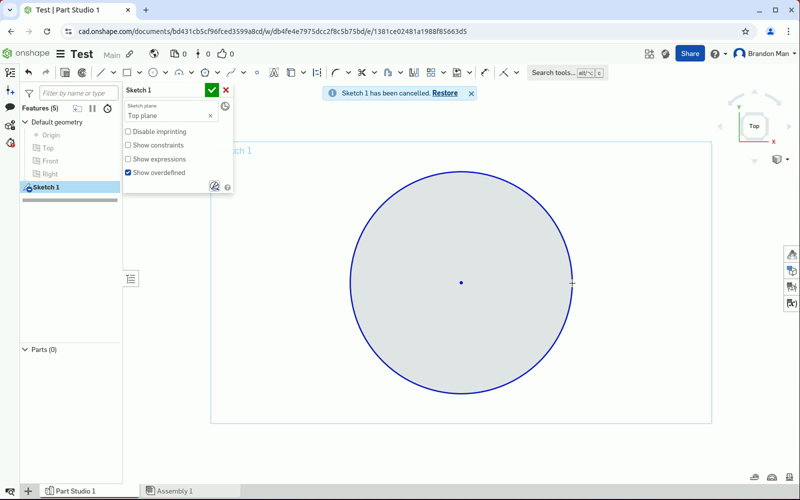
mouse_move(461, 282)
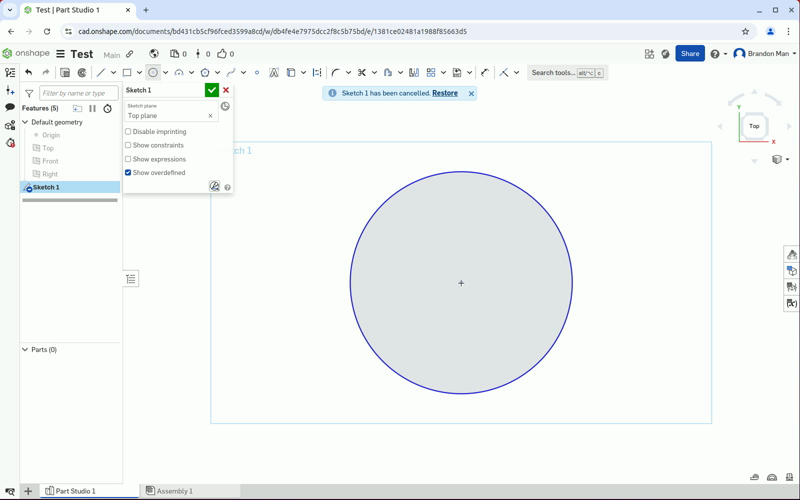
click(461, 282)
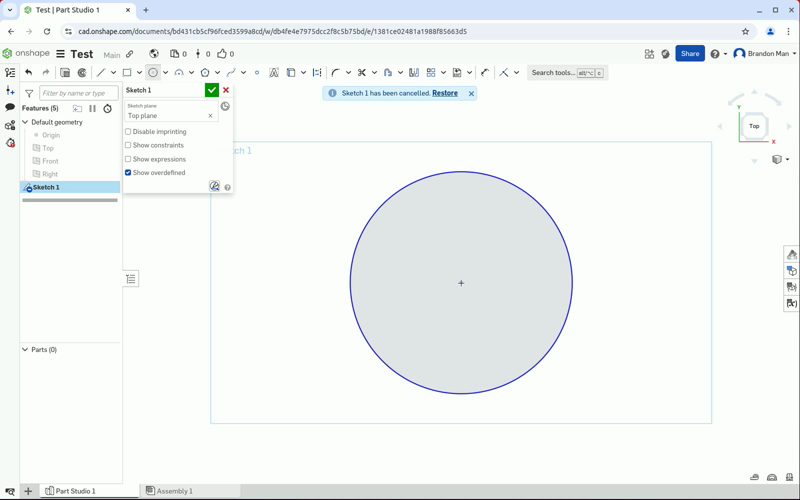
key_up(shift)
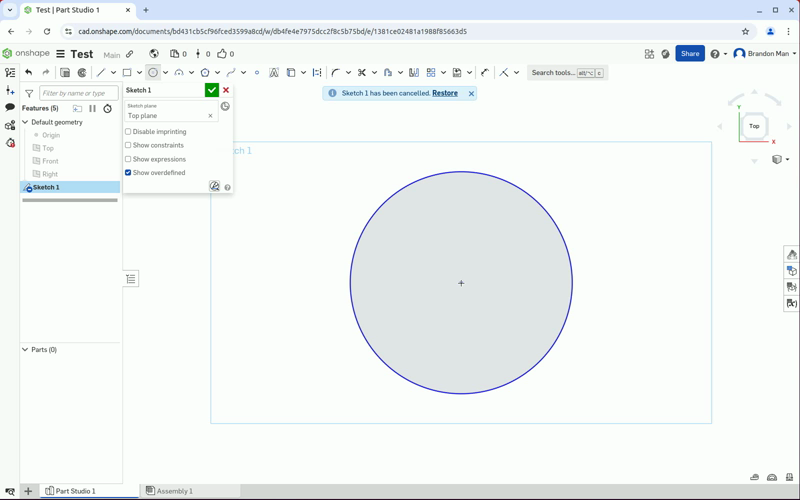
mouse_move(555, 282)
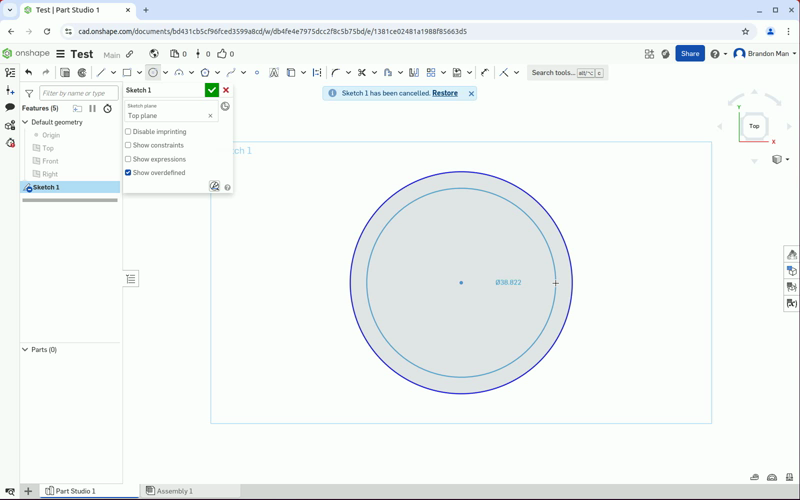
click(555, 282)
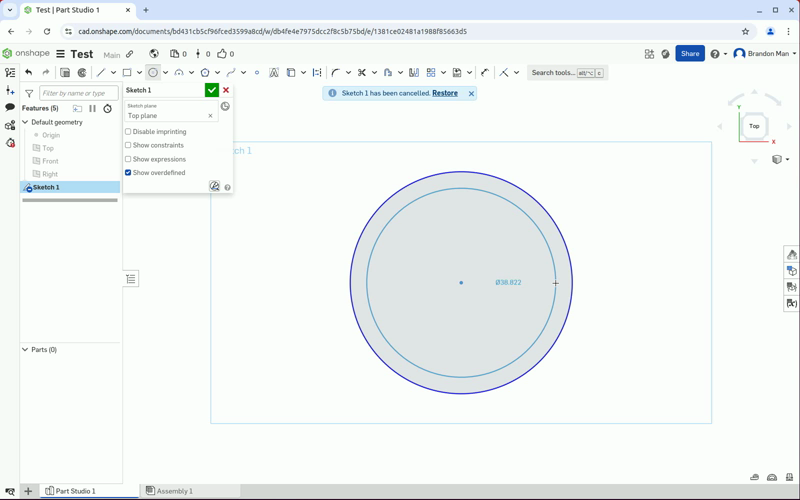
key(esc)
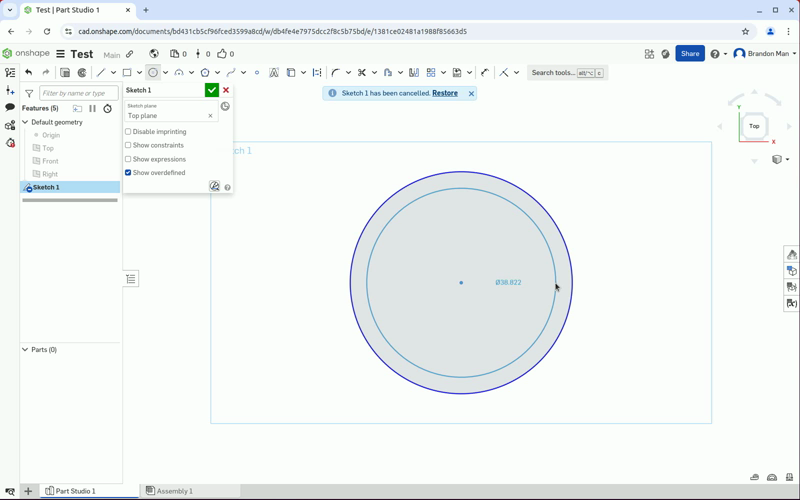
mouse_move(558, 249)
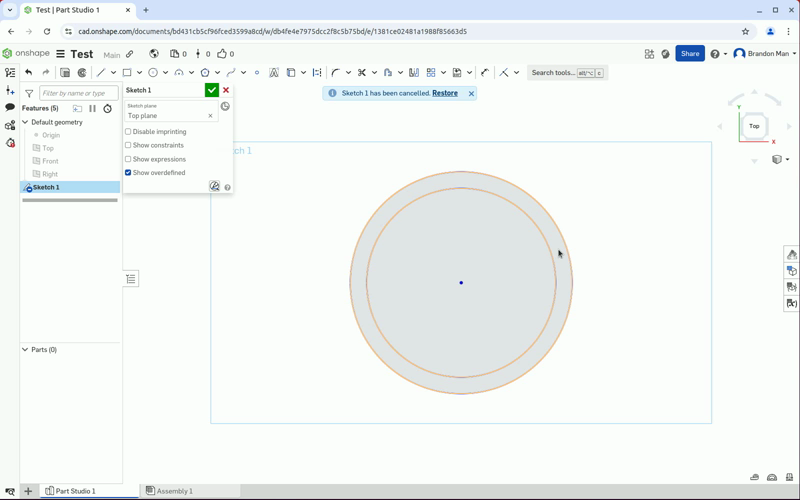
click(558, 249)
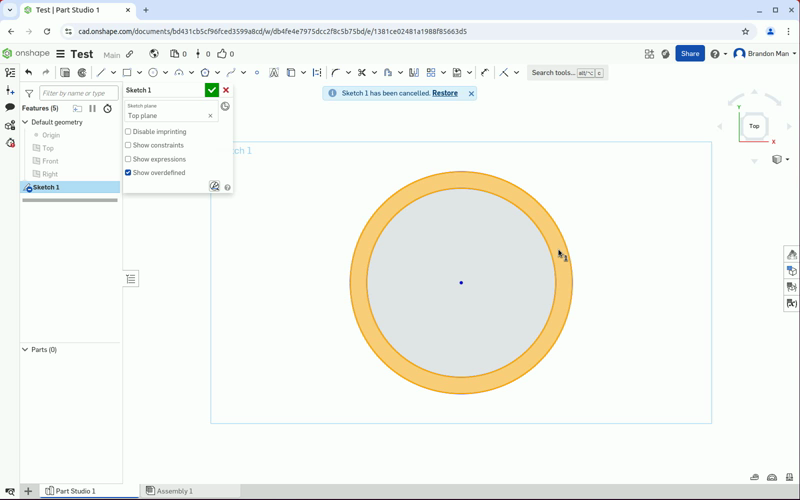
mouse_move(73, 352)
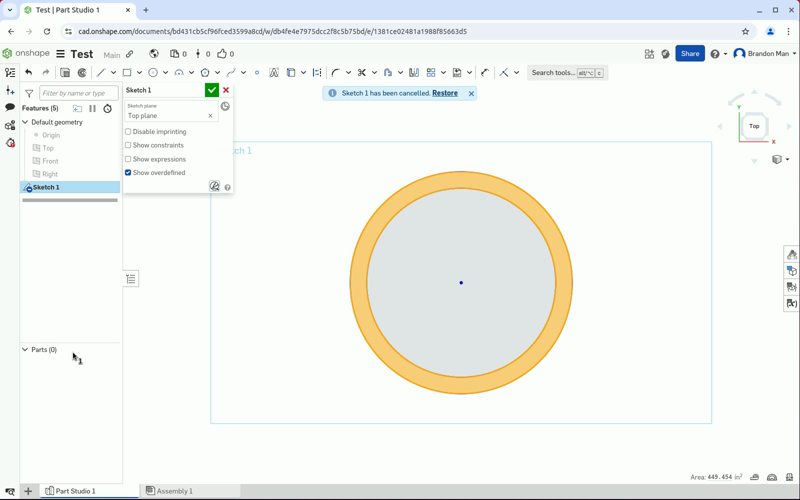
key(shift+y)
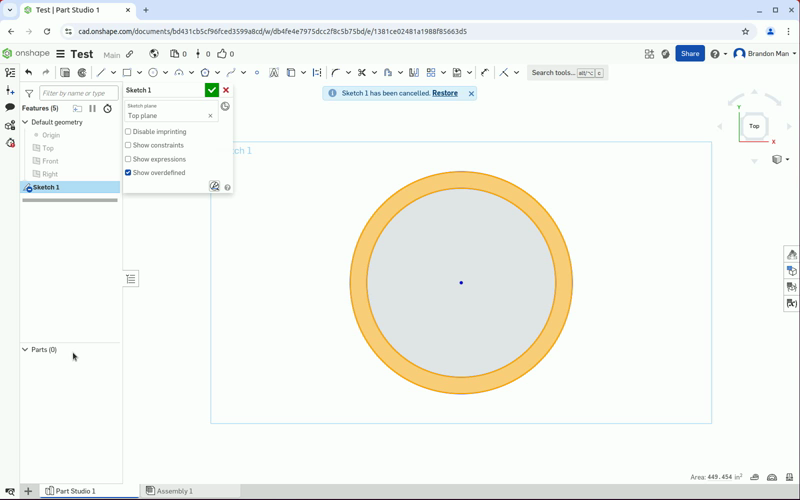
key(shift+e)
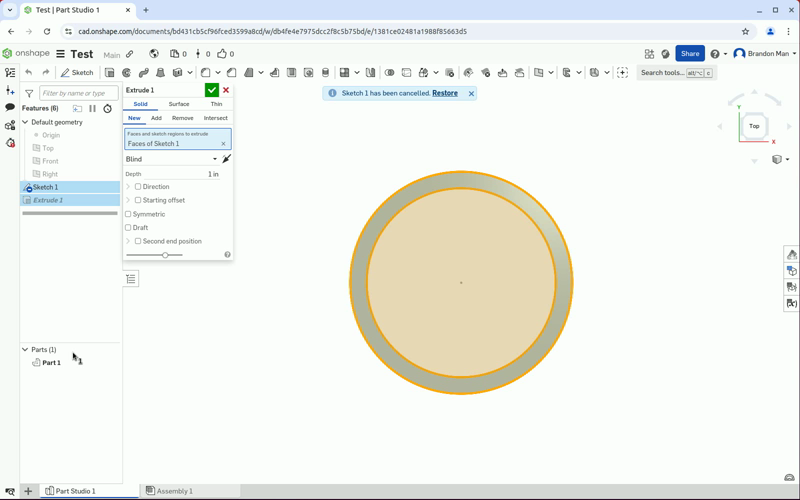
mouse_move(143, 106)
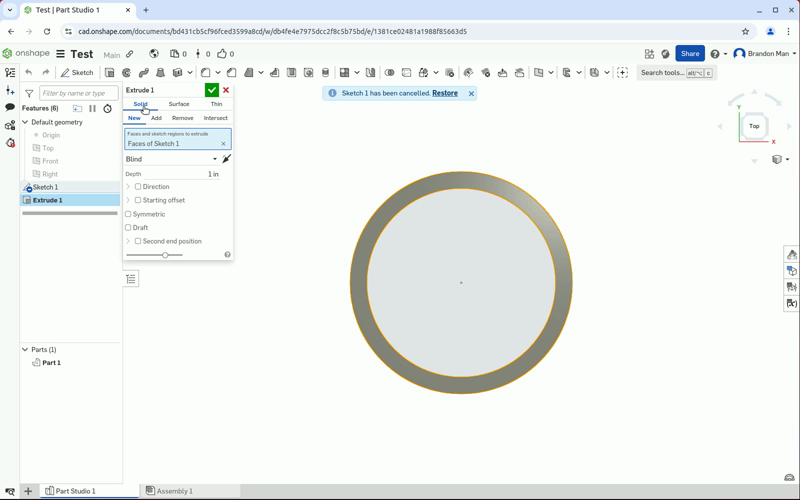
click(143, 106)
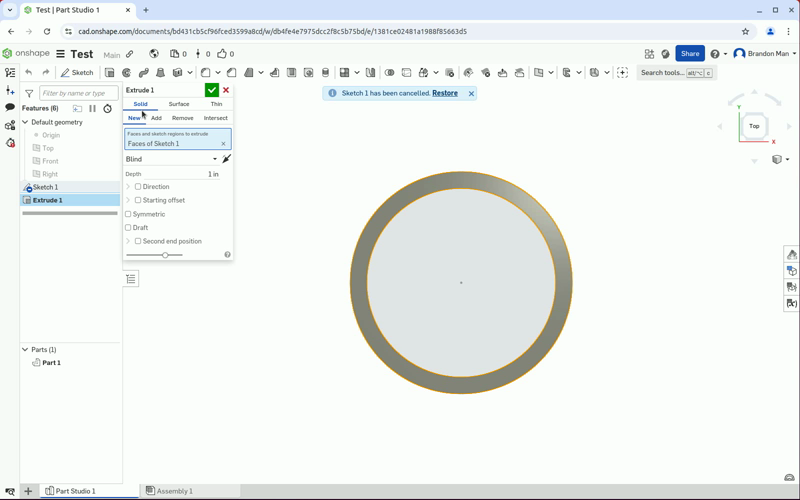
mouse_move(137, 120)
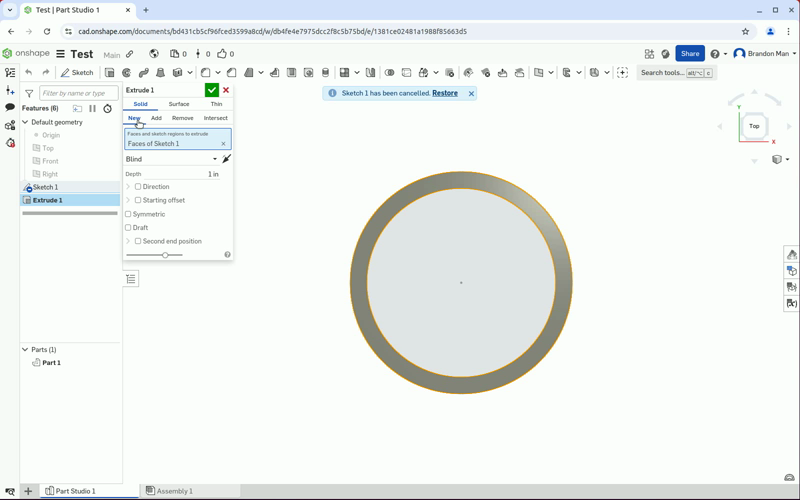
click(137, 120)
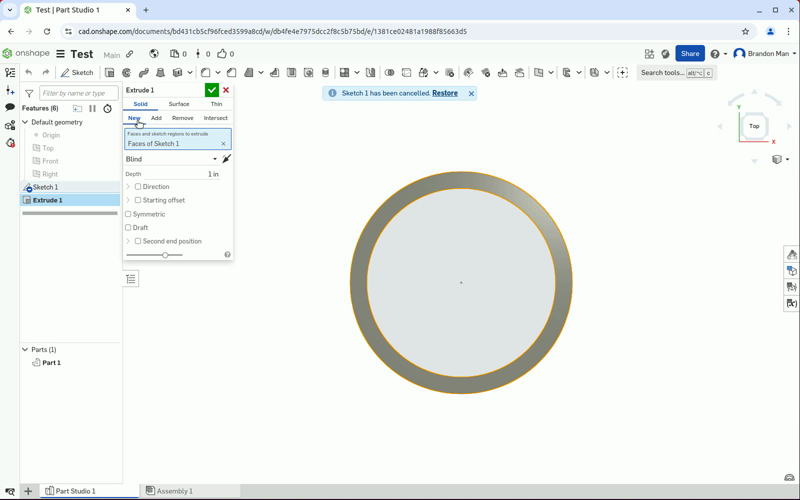
key(tab, 4)
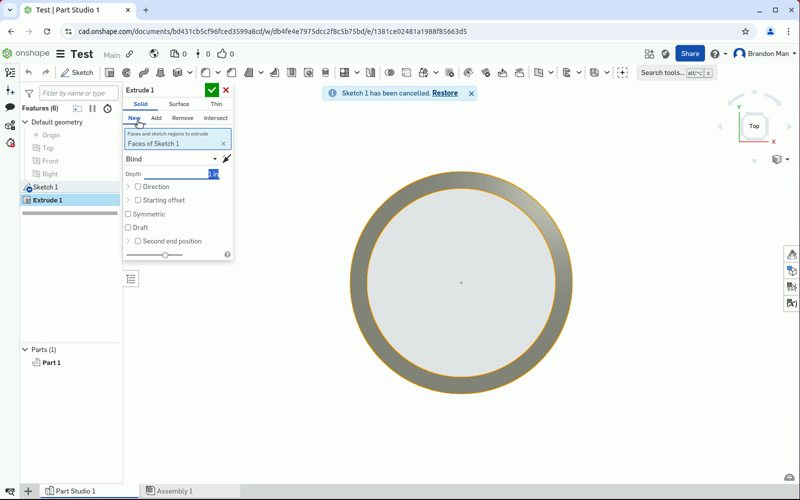
text(4.092)
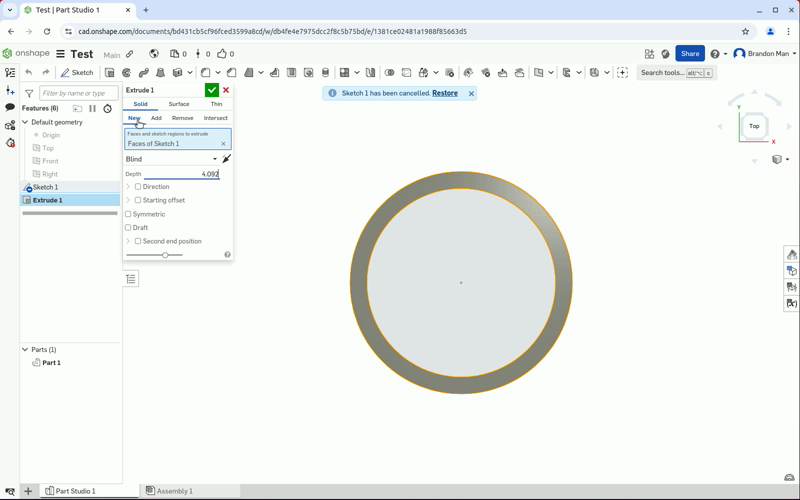
key(enter)
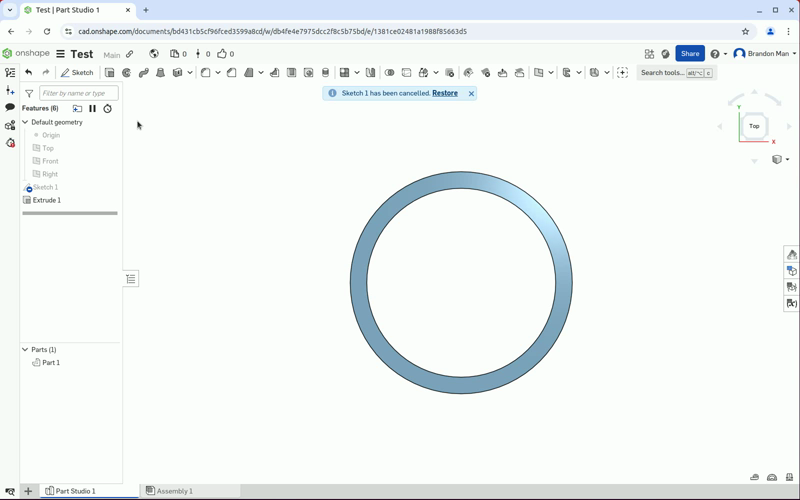
key(shift+h)
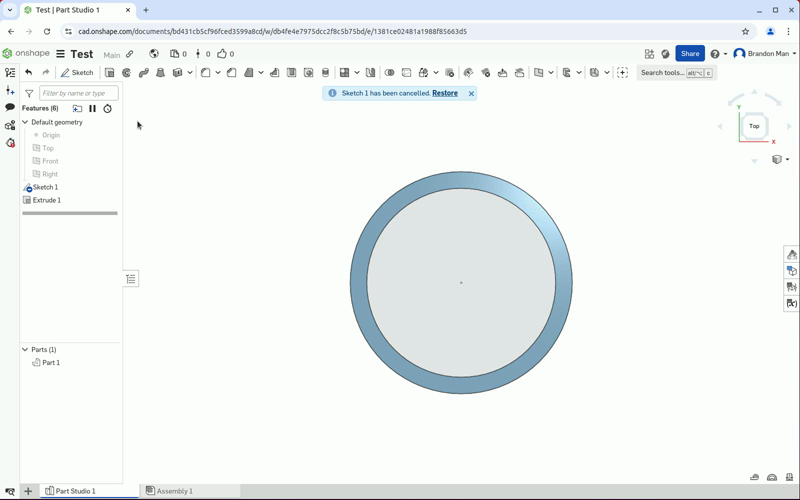
key(shift+h)
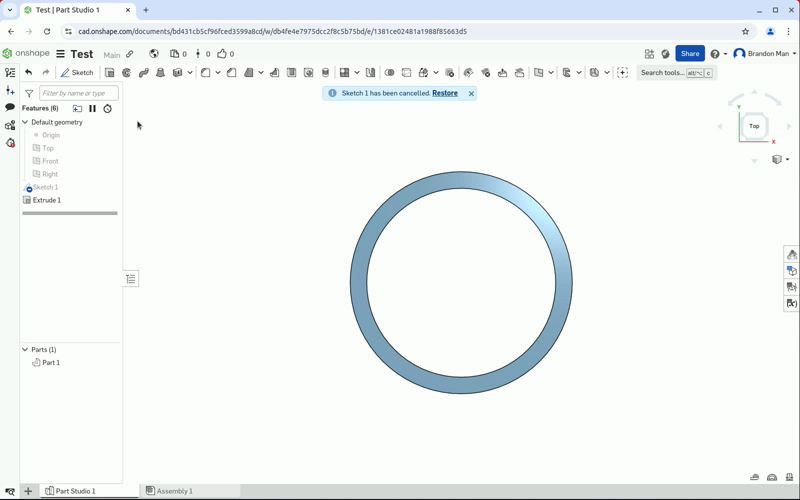
mouse_move(73, 189)
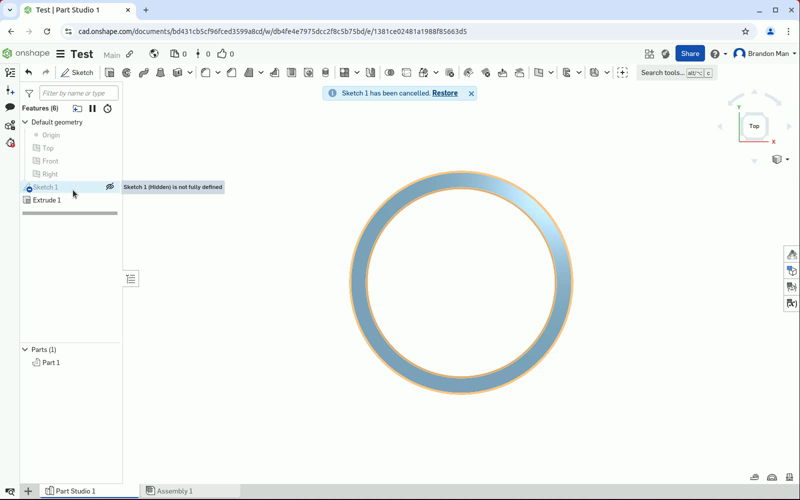
click(73, 189)
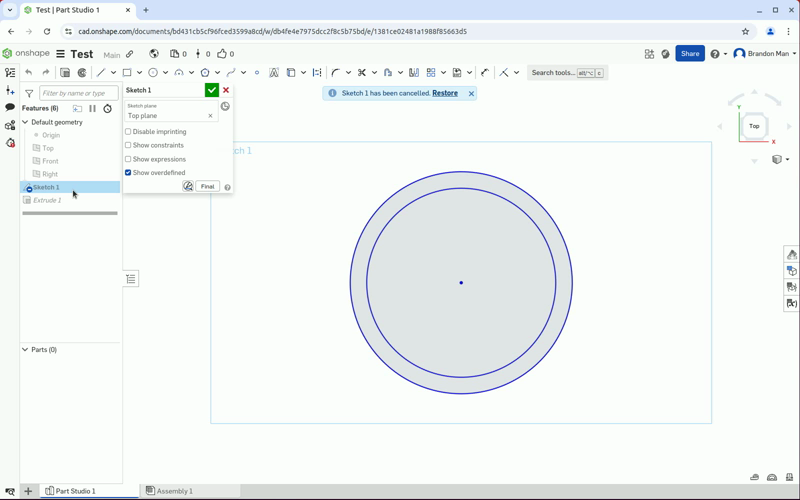
mouse_move(229, 92)
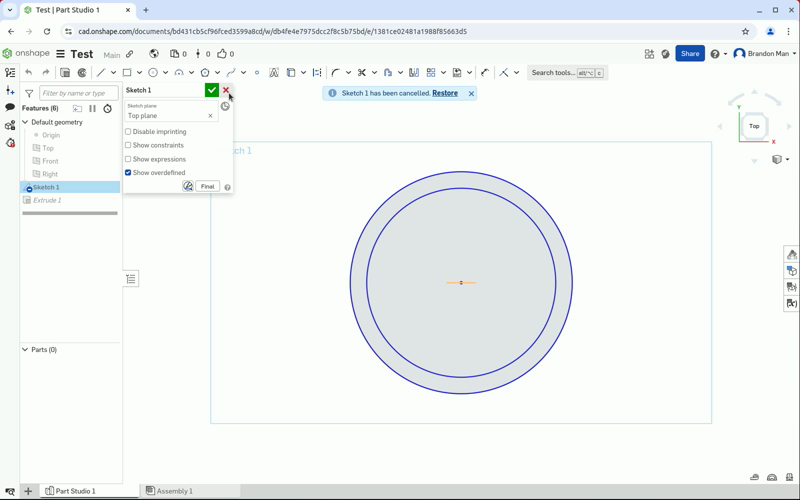
click(229, 92)
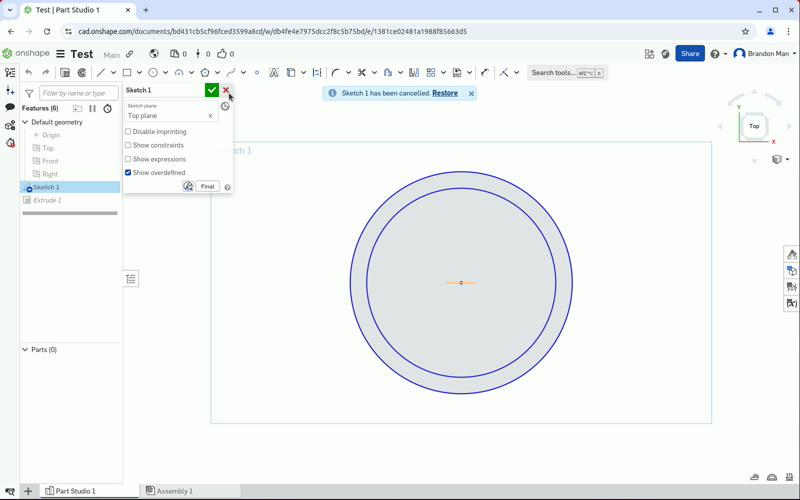
key(shift+s)
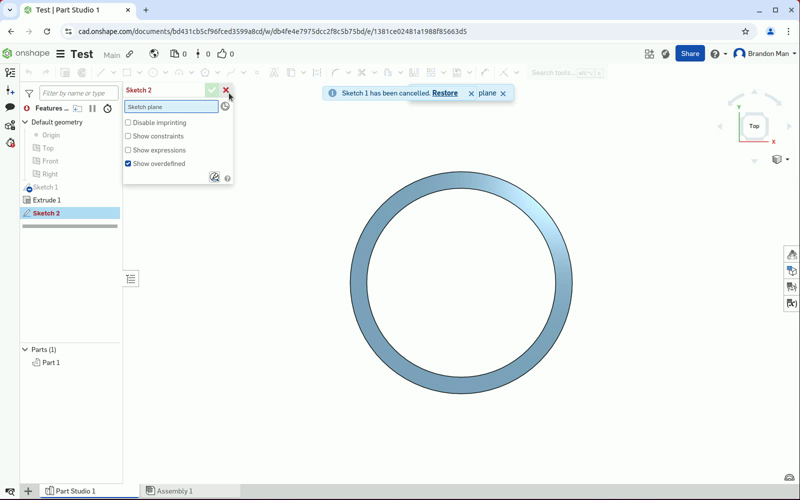
mouse_move(73, 150)
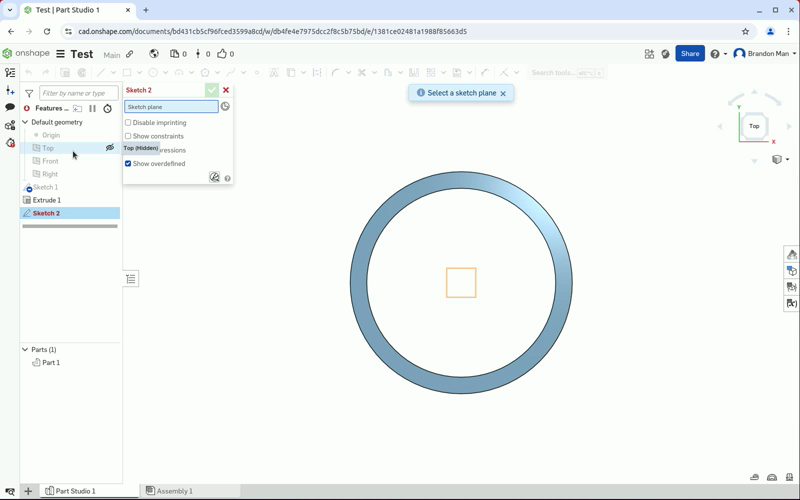
click(73, 150)
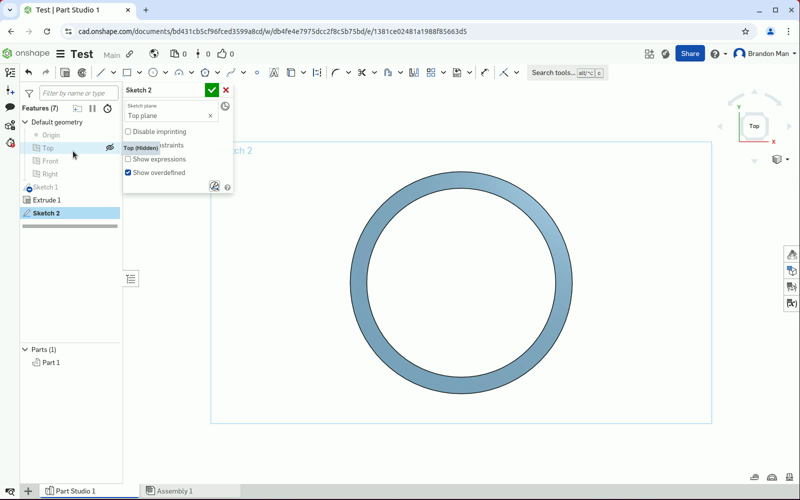
mouse_move(73, 352)
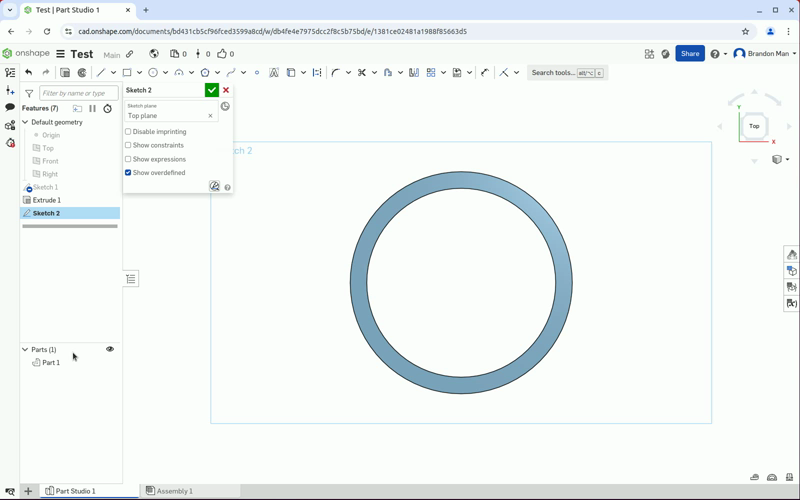
key(y)
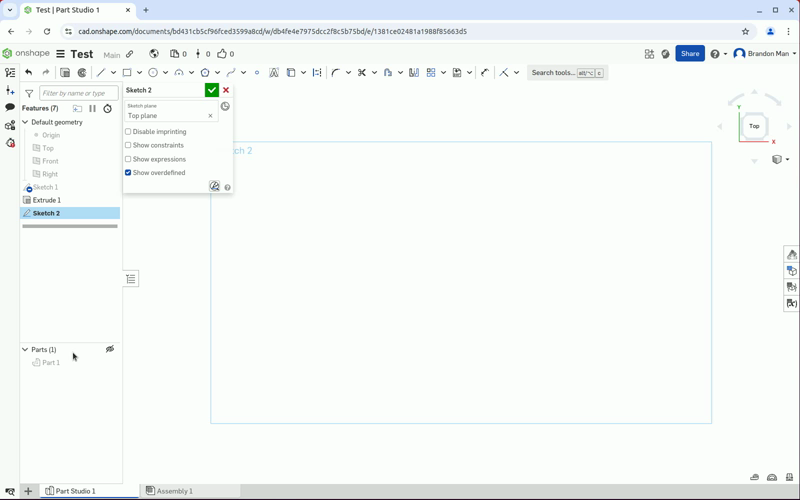
key(c)
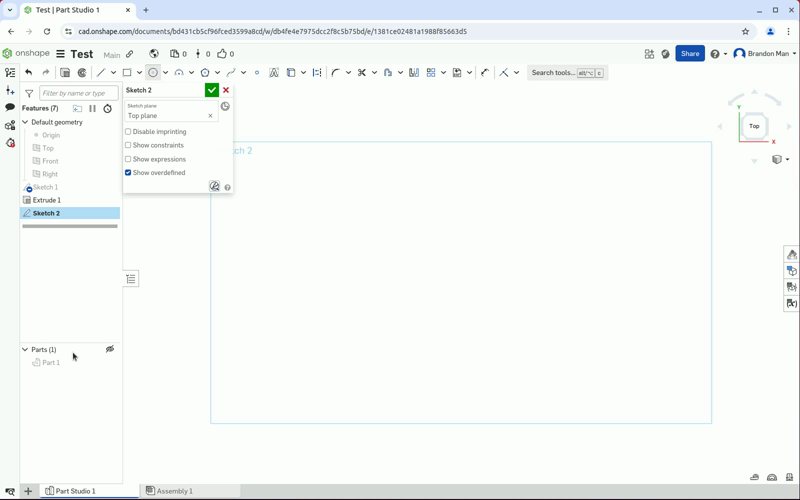
key_down(shift)
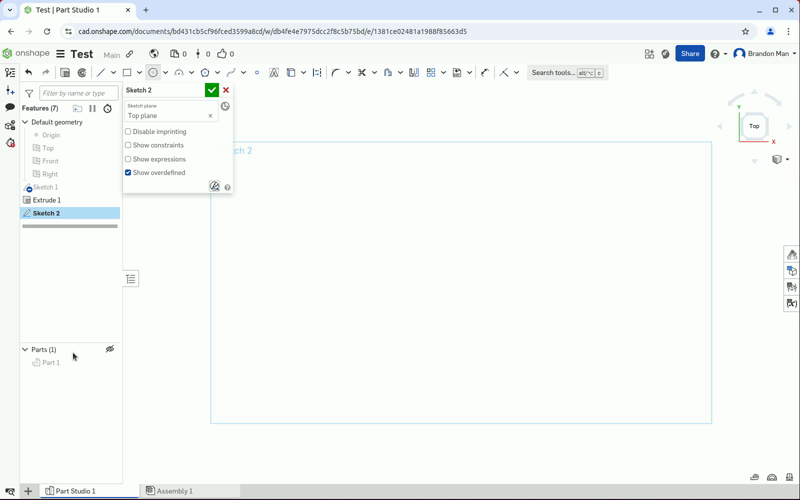
mouse_move(460, 282)
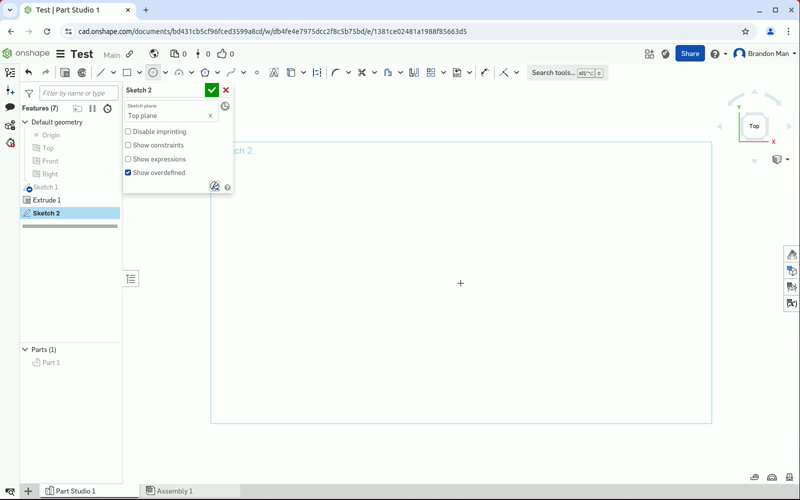
click(460, 282)
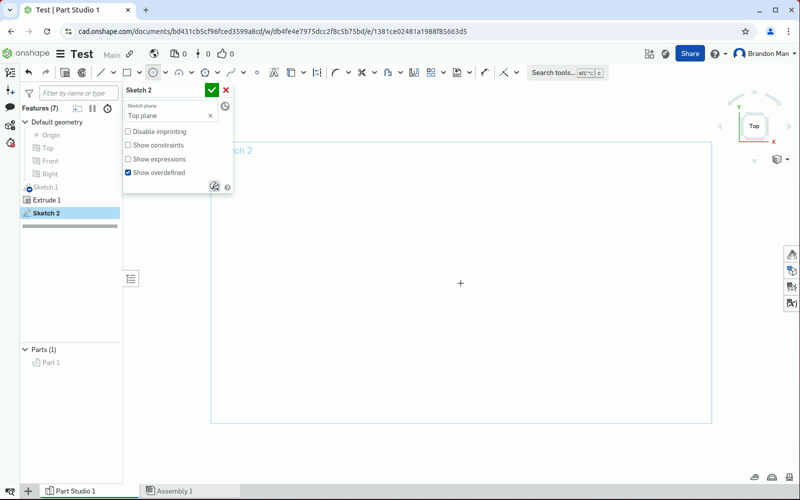
key_up(shift)
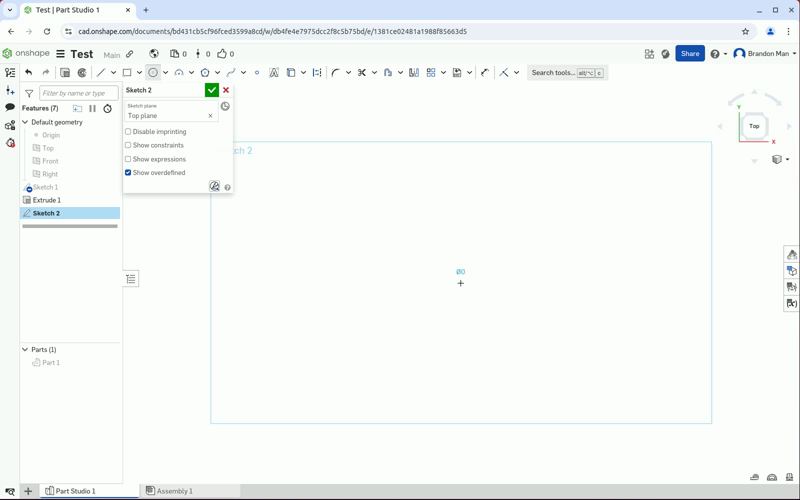
mouse_move(553, 282)
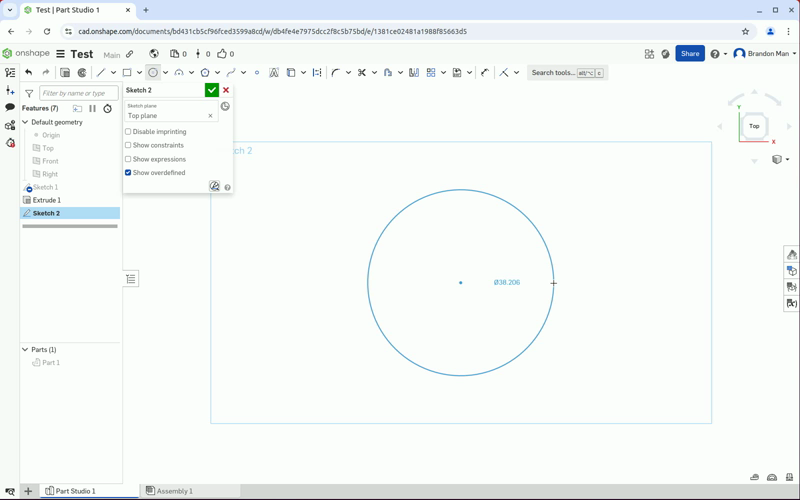
click(553, 282)
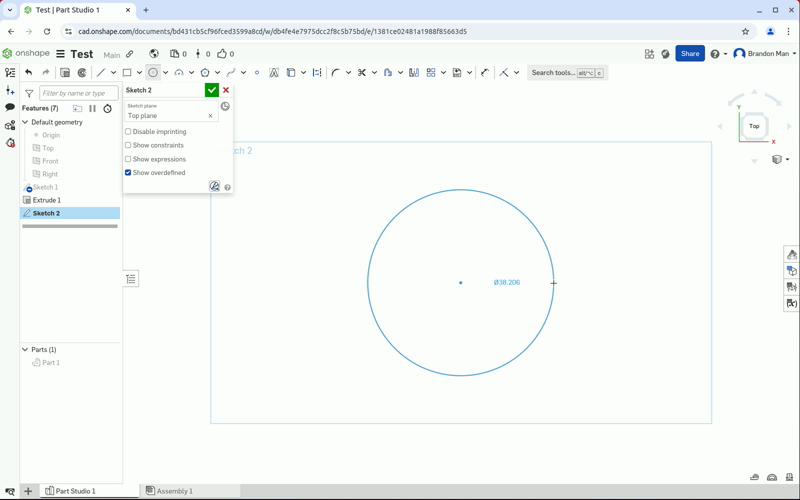
key(esc)
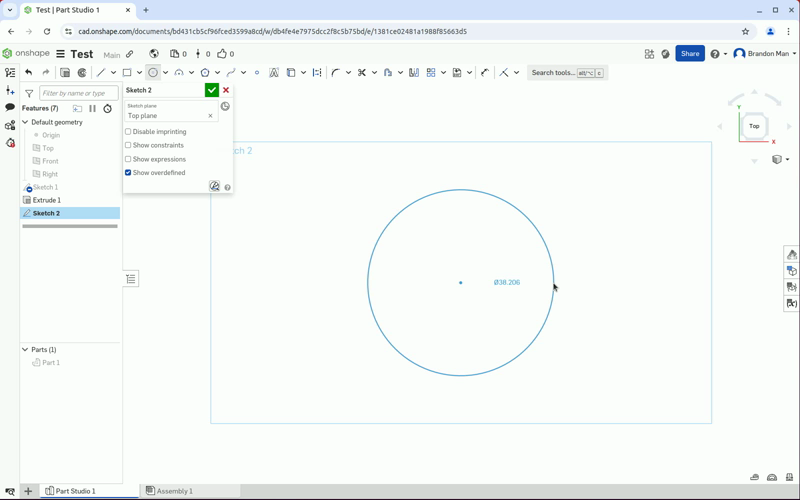
key(c)
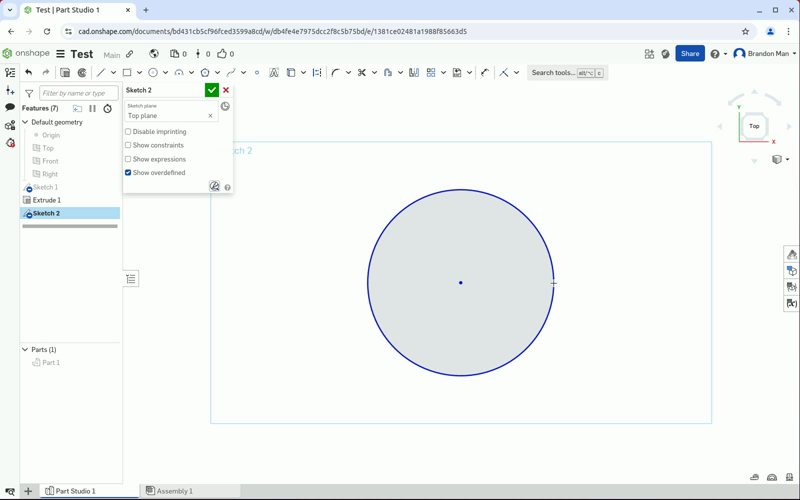
key_down(shift)
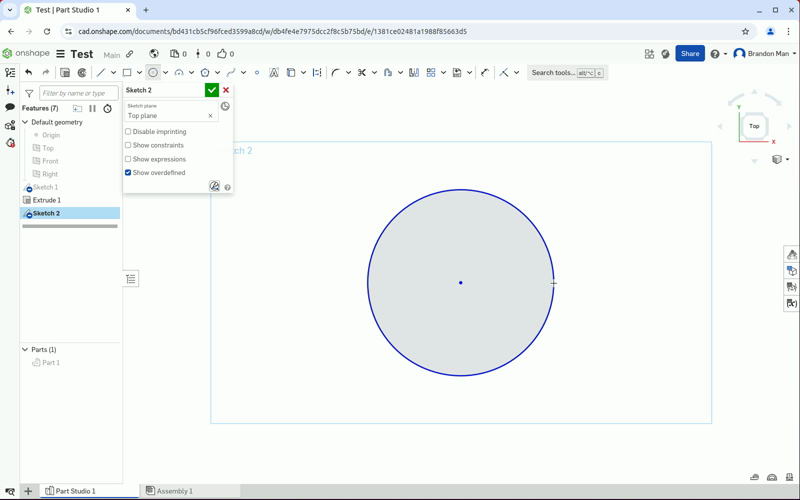
mouse_move(460, 282)
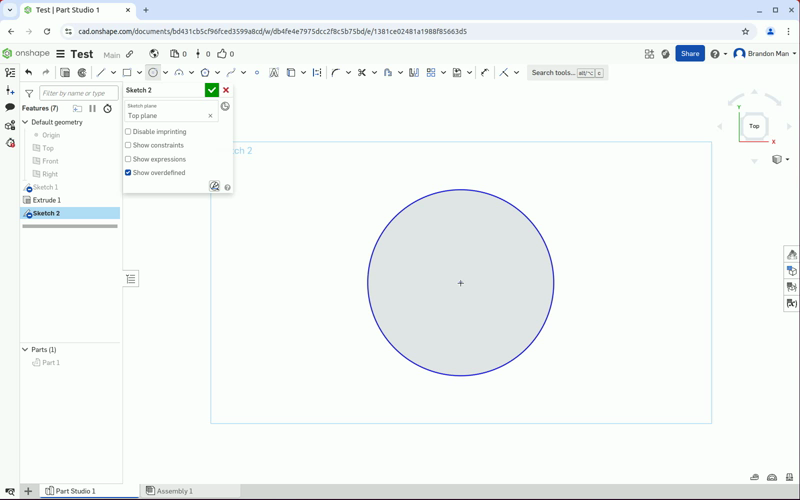
click(460, 282)
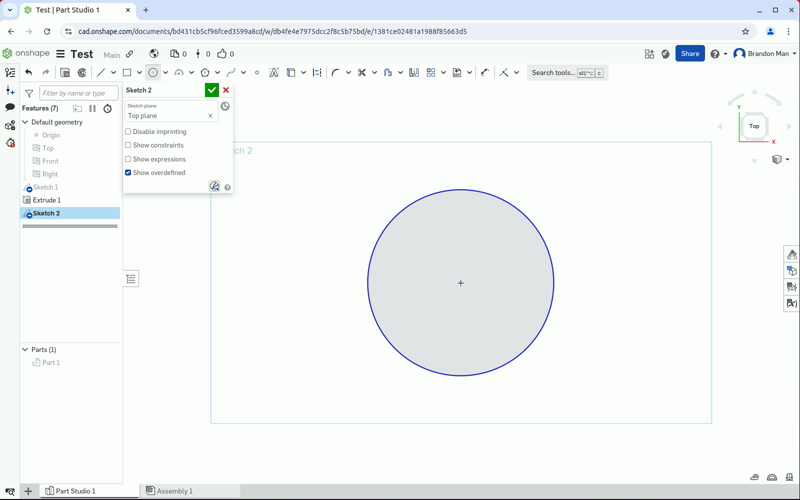
key_up(shift)
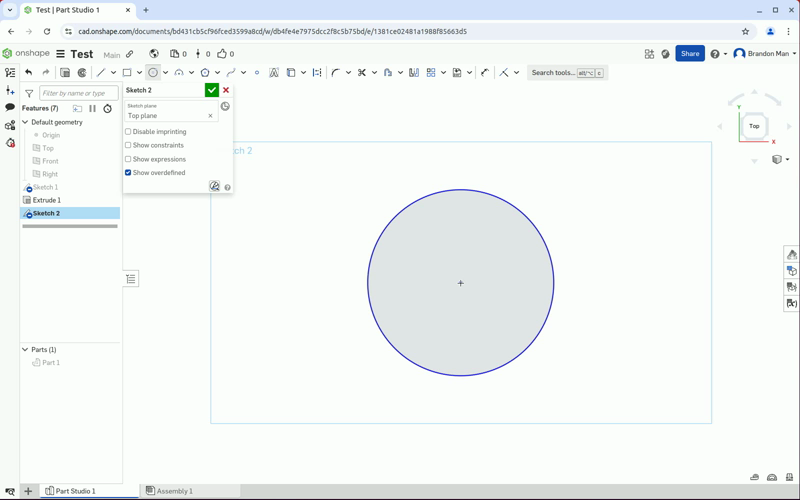
mouse_move(543, 282)
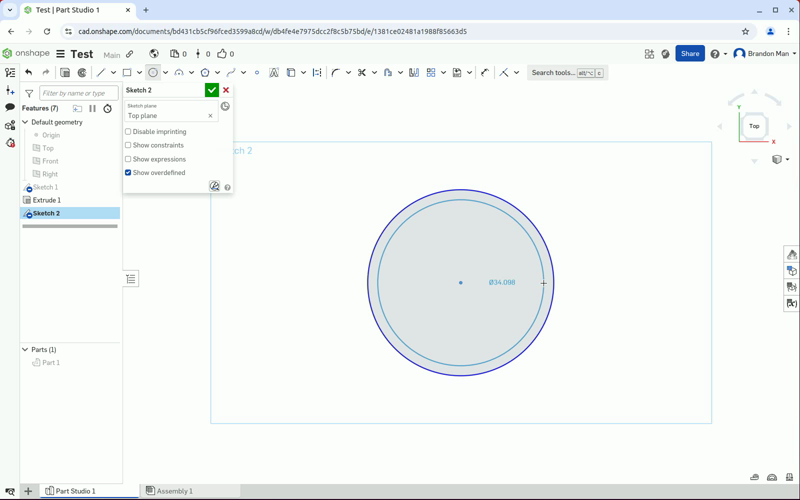
click(543, 282)
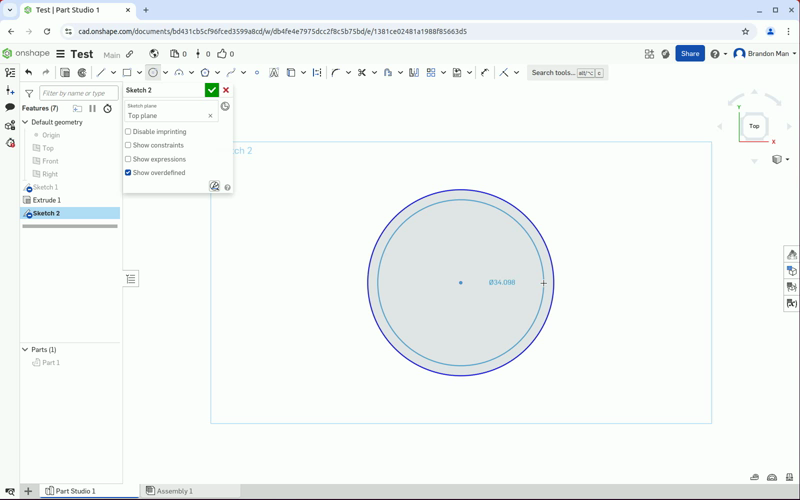
key(esc)
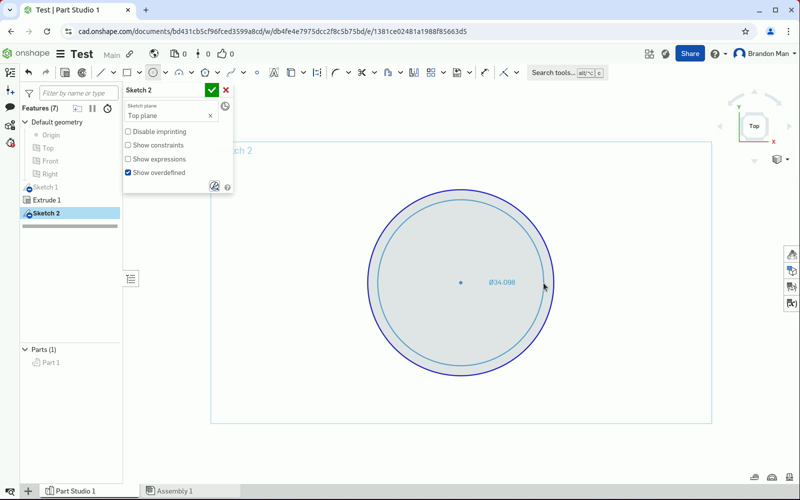
mouse_move(376, 306)
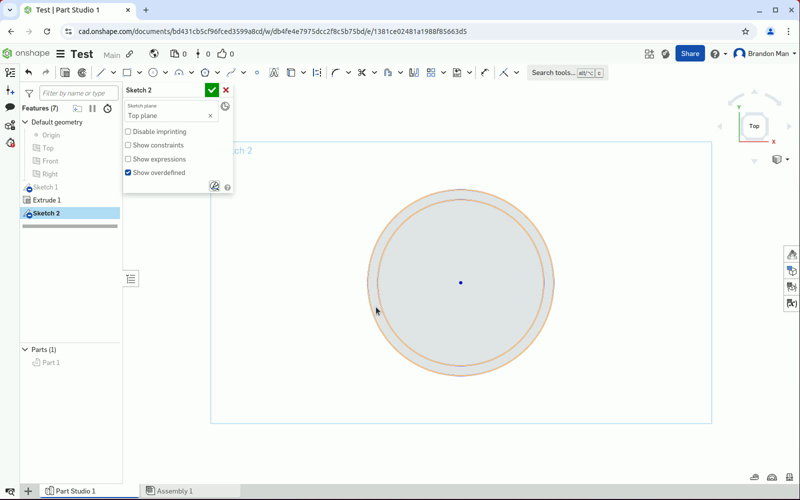
click(376, 306)
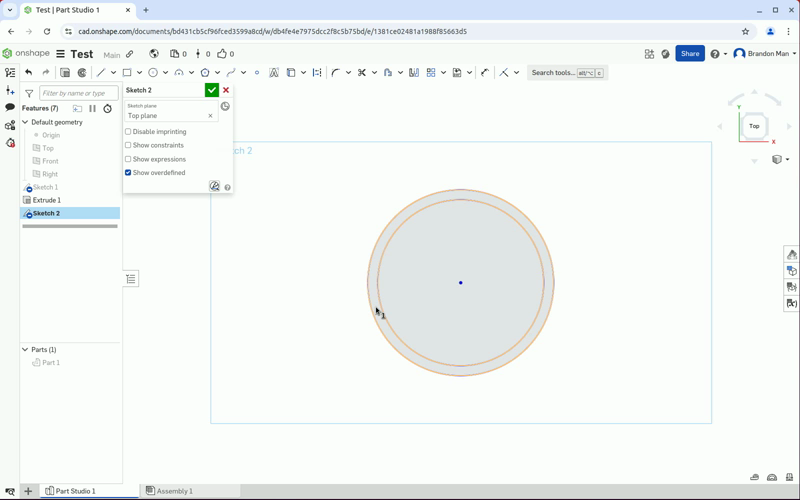
mouse_move(73, 352)
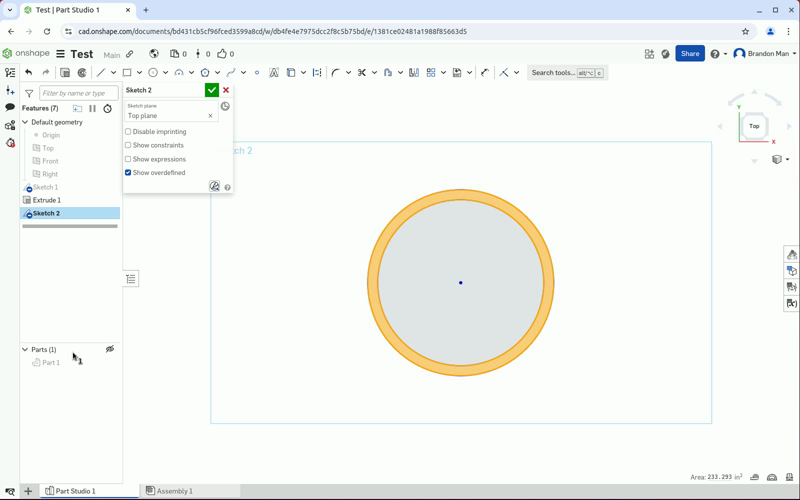
key(shift+y)
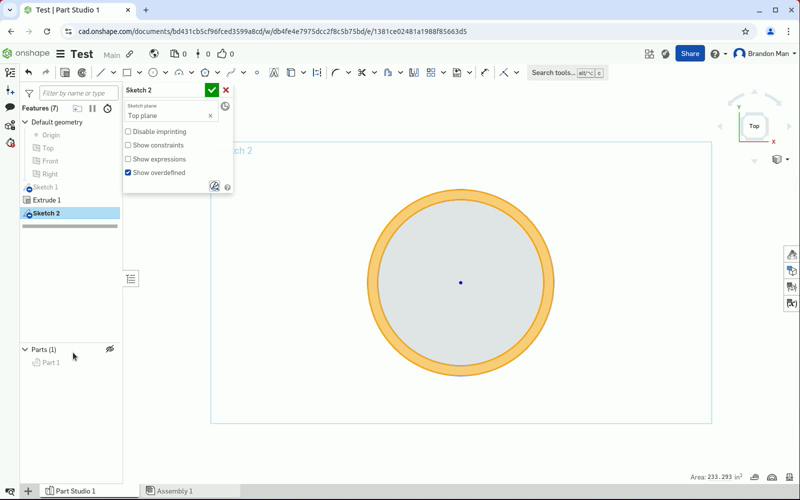
key(shift+e)
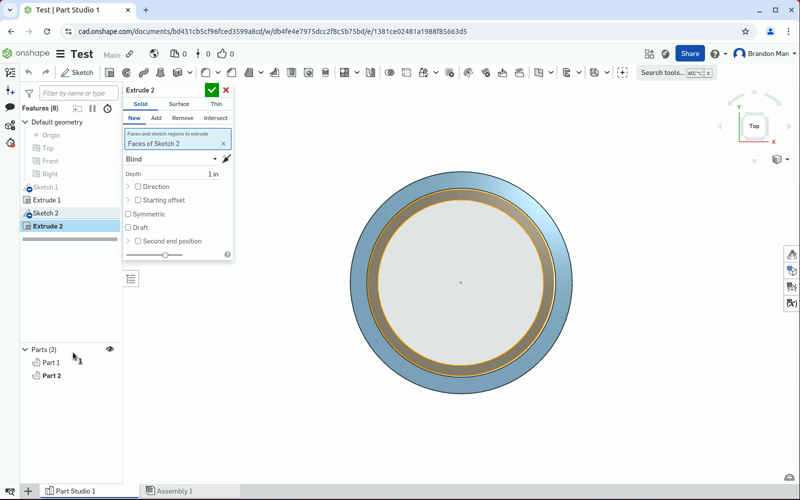
mouse_move(143, 106)
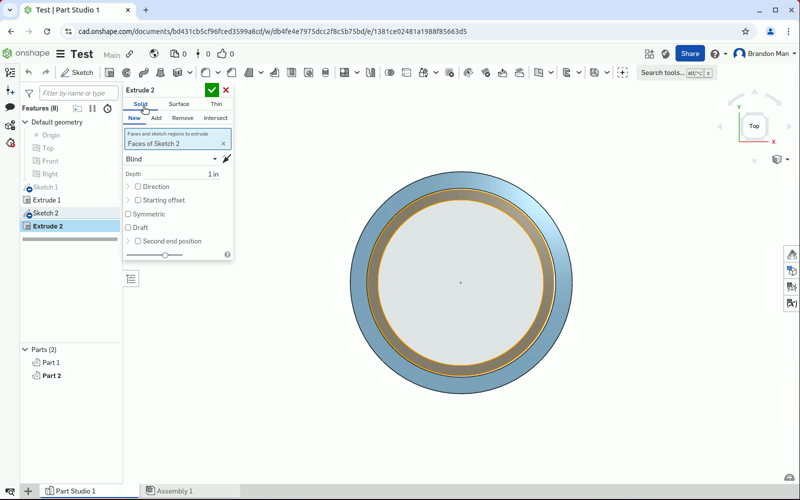
click(143, 106)
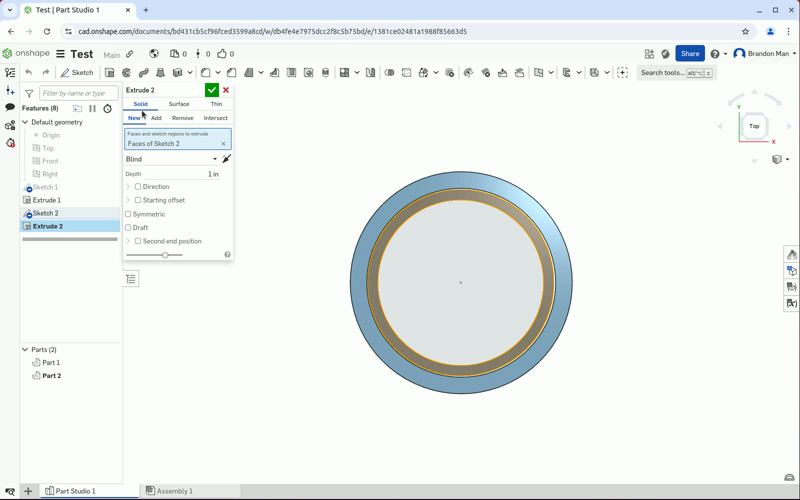
mouse_move(137, 120)
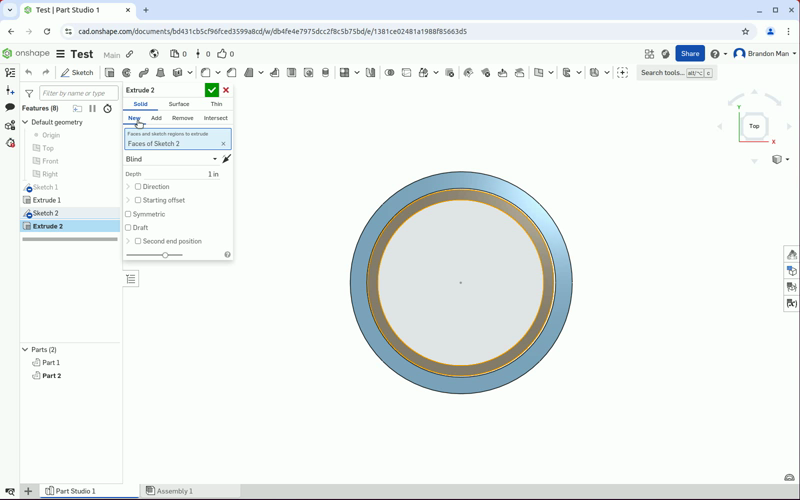
click(137, 120)
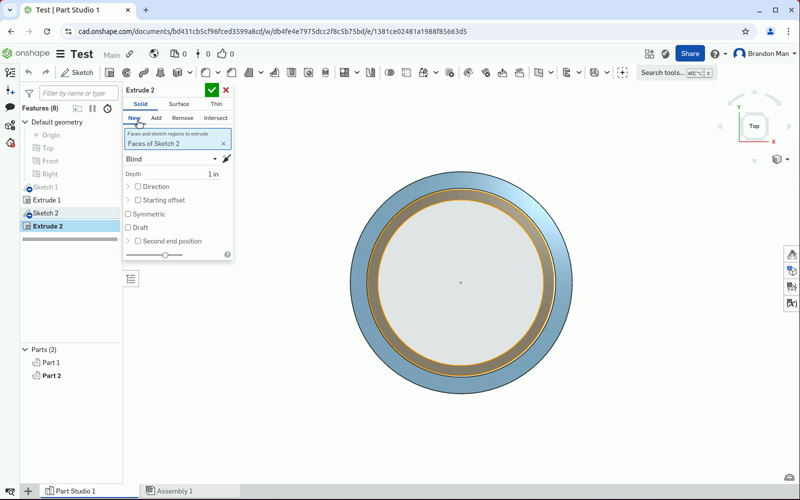
key(tab, 4)
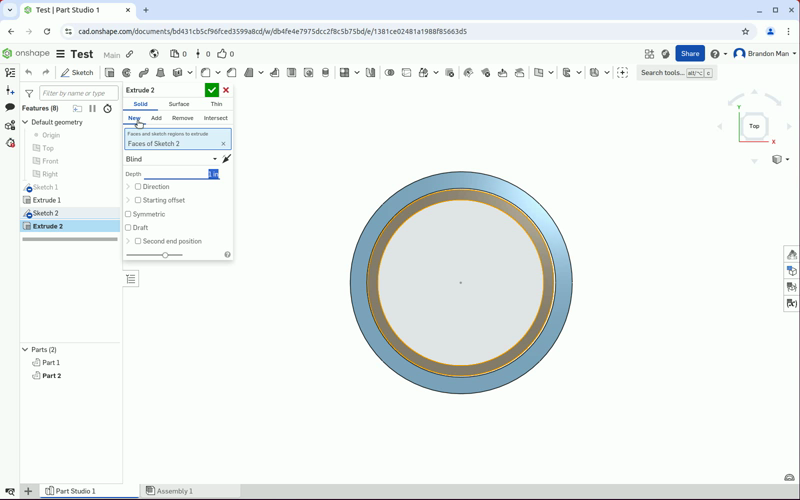
text(20.942)
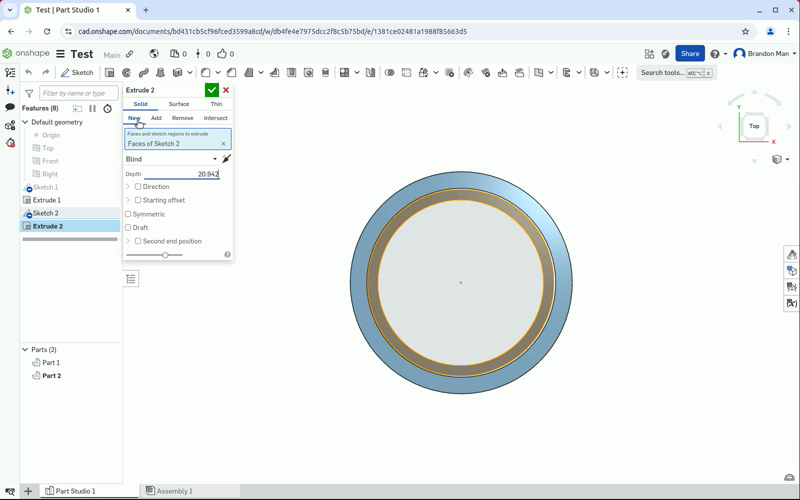
key(enter)
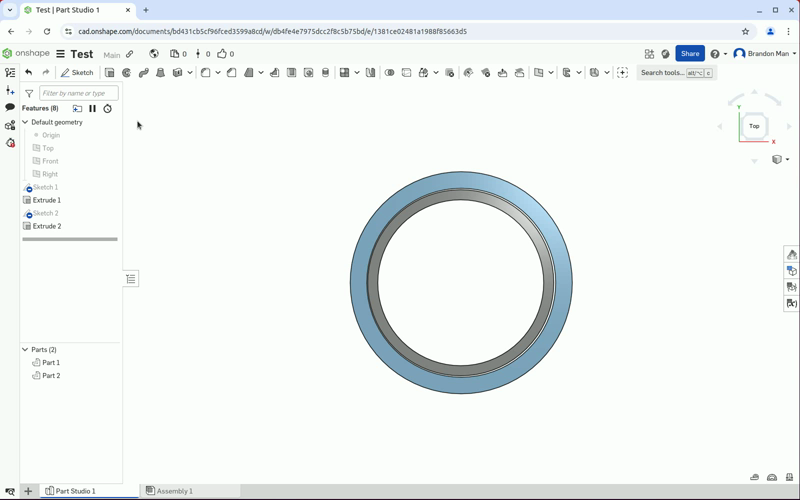
key(shift+h)
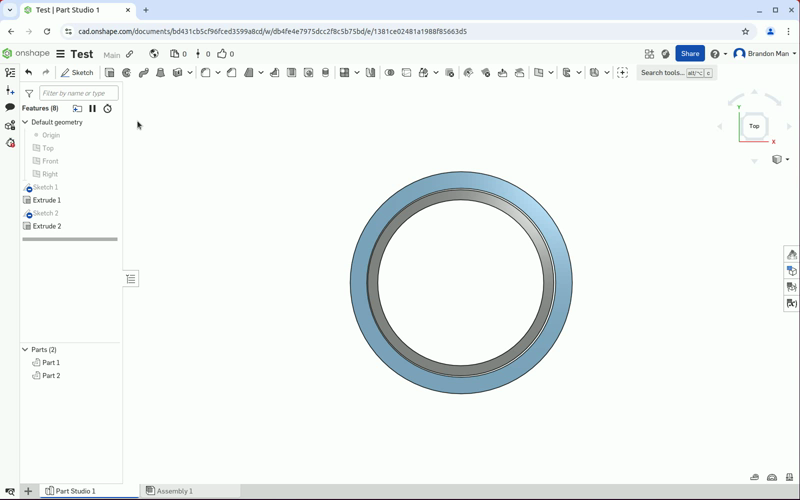
key(shift+h)
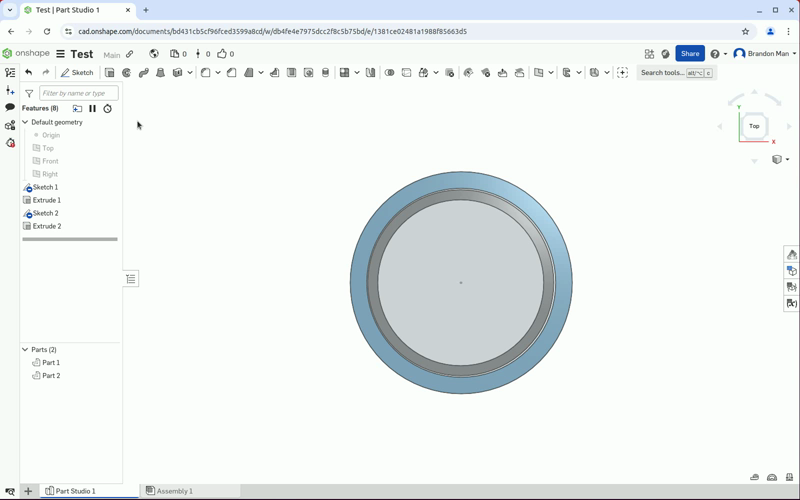
key(shift+7)
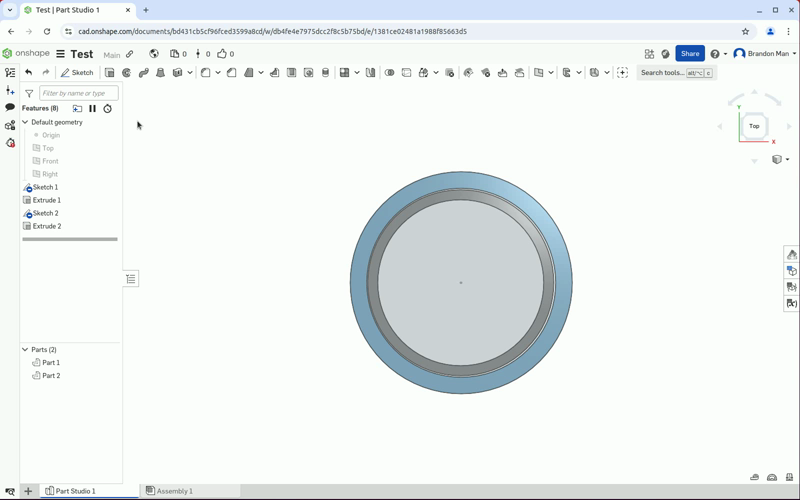
key(up, 3)
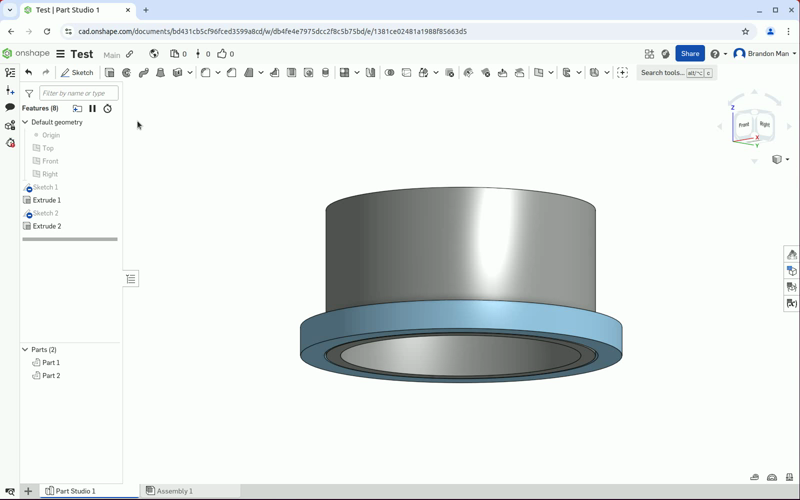
key(left, 3)
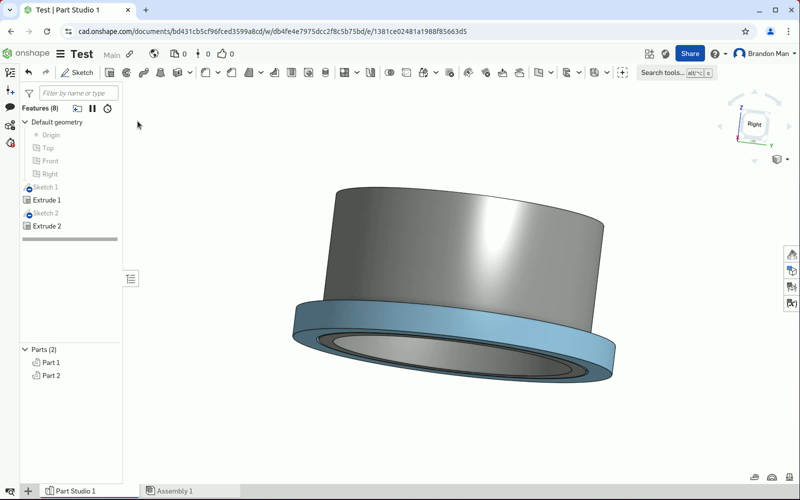
key(right, 3)
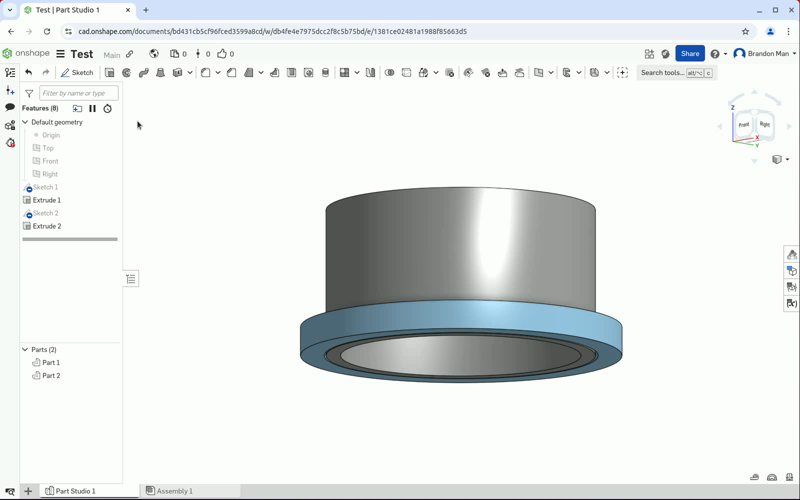
key(down, 3)
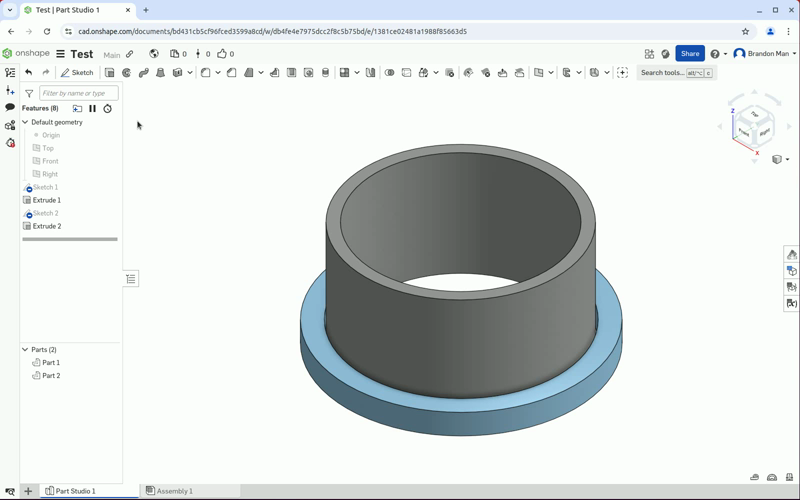
mouse_move(73, 189)
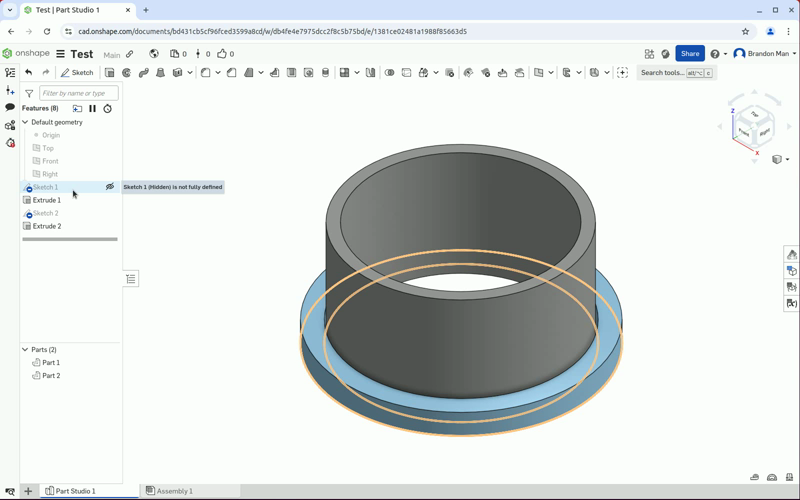
click(73, 189)